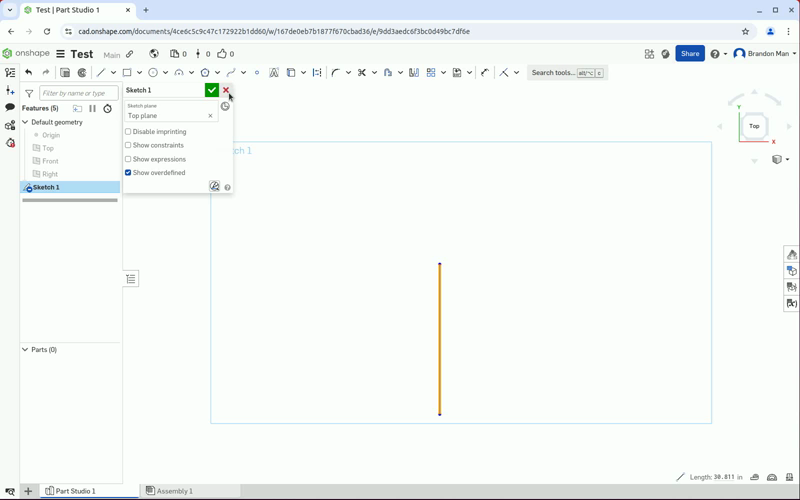
key(shift+h)
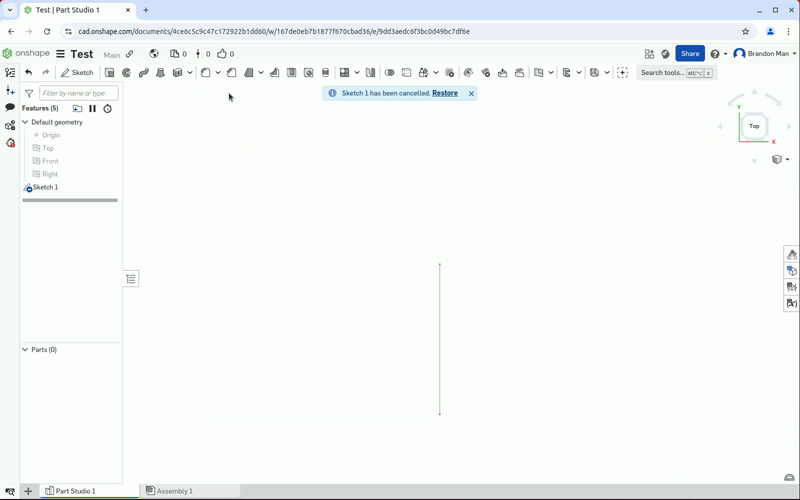
key(shift+s)
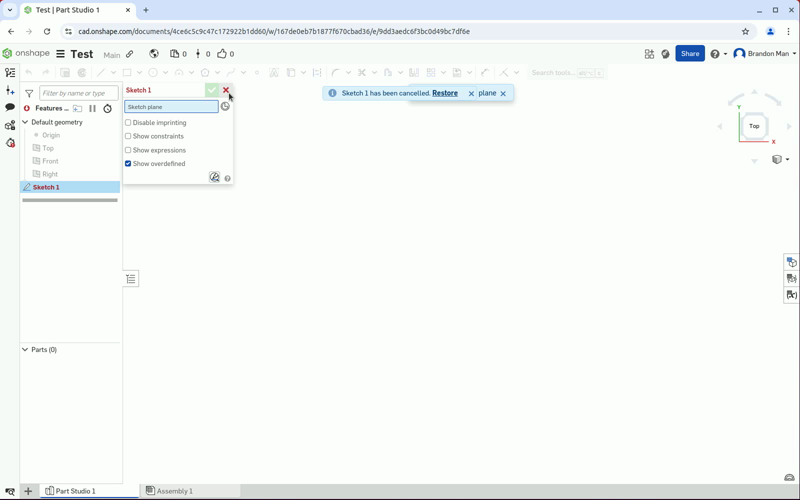
mouse_move(73, 150)
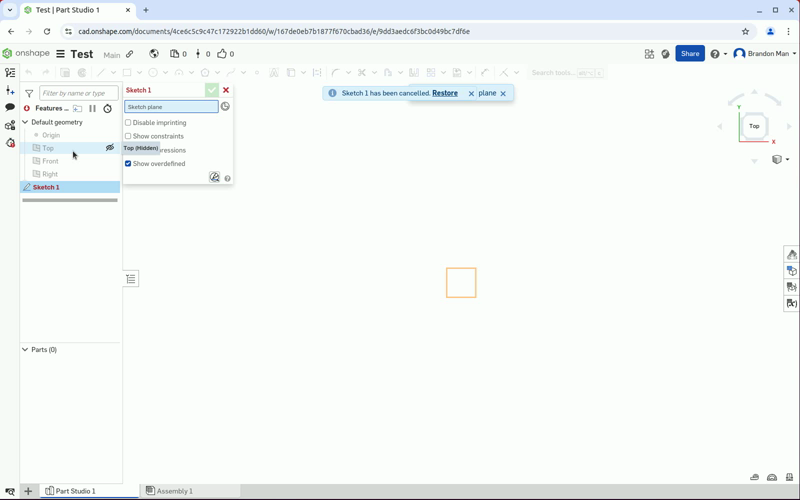
click(73, 150)
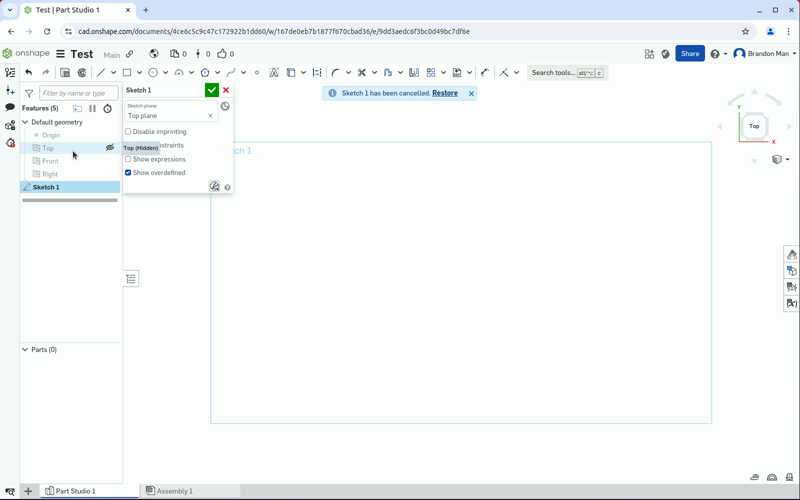
mouse_move(73, 352)
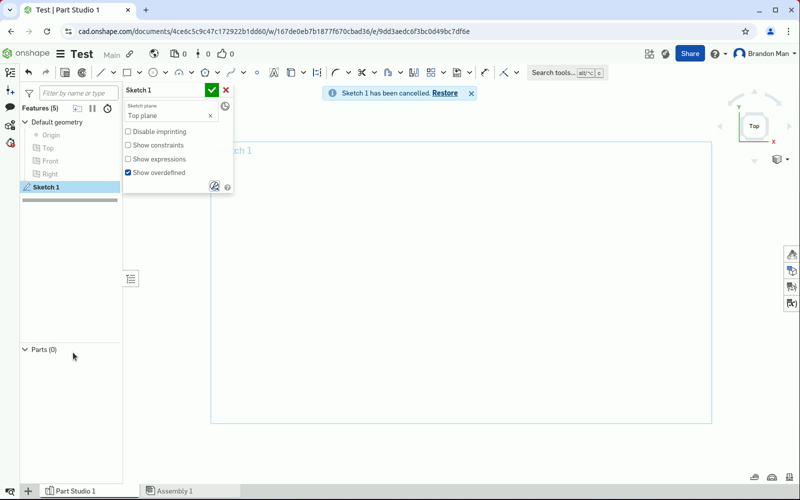
key(y)
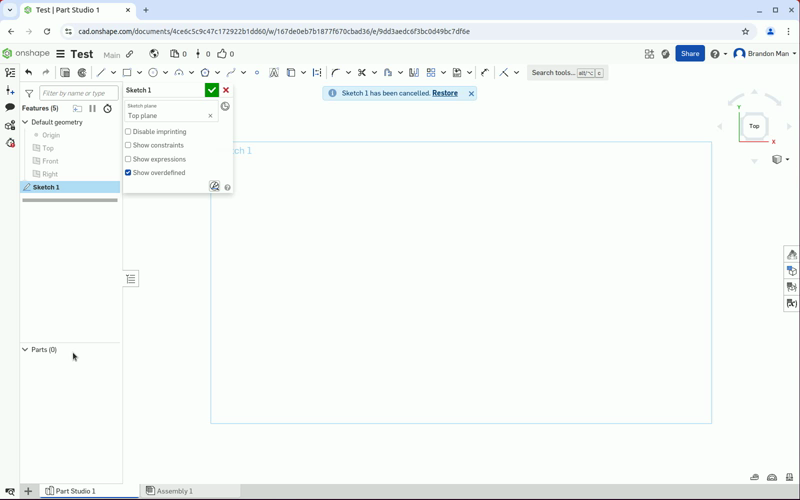
key(c)
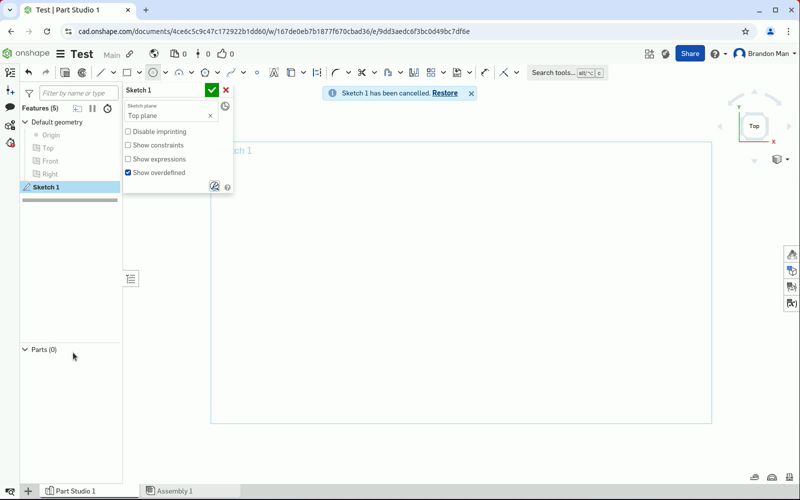
key_down(shift)
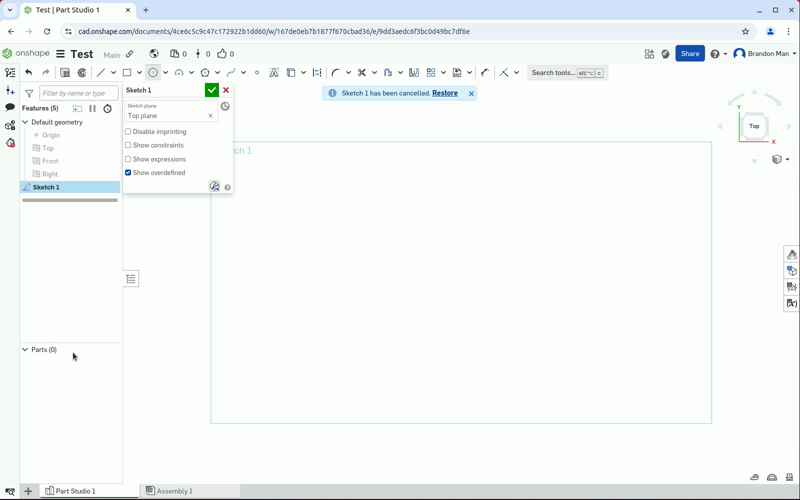
mouse_move(461, 282)
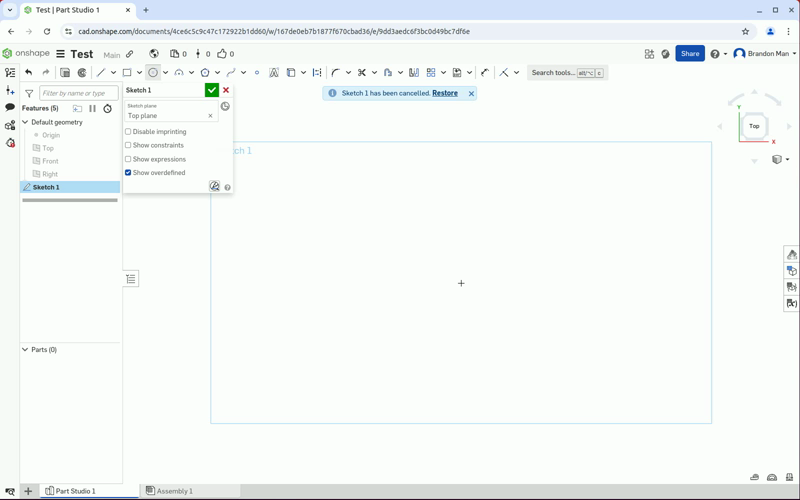
click(461, 282)
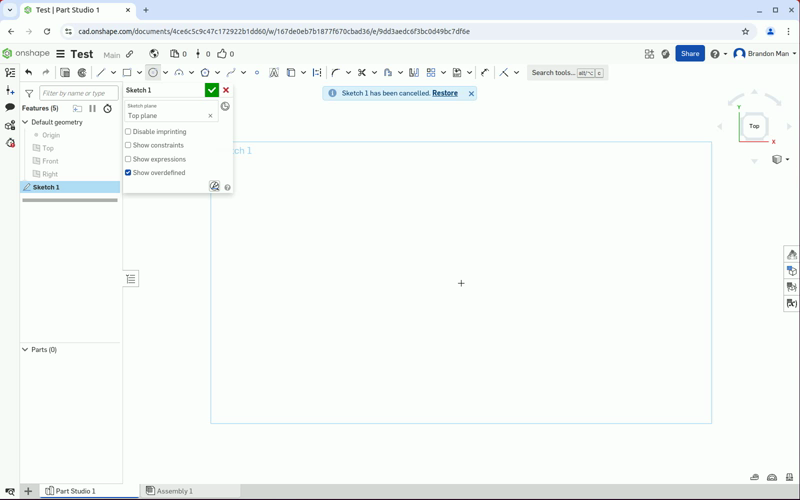
key_up(shift)
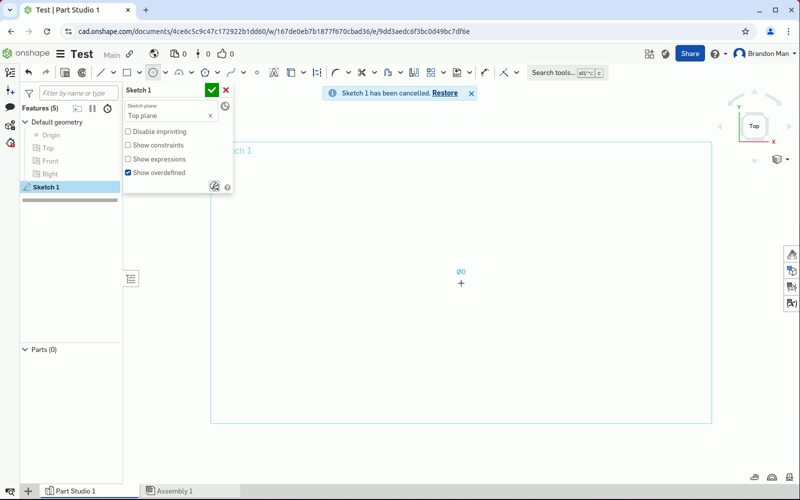
mouse_move(574, 282)
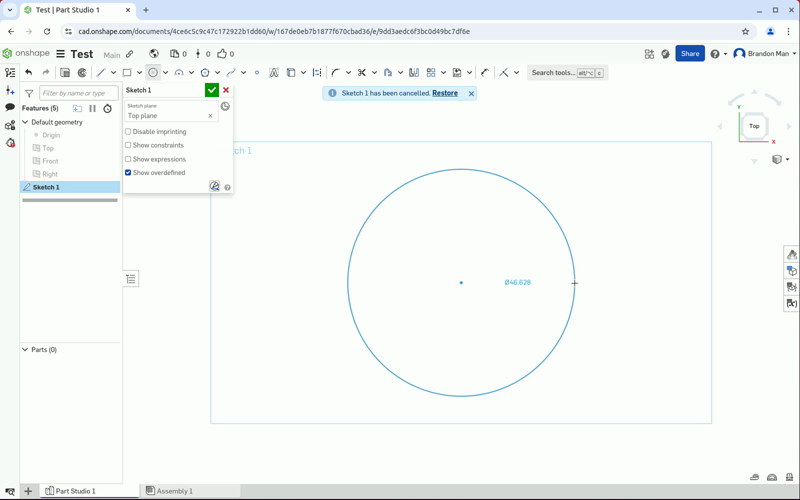
click(574, 282)
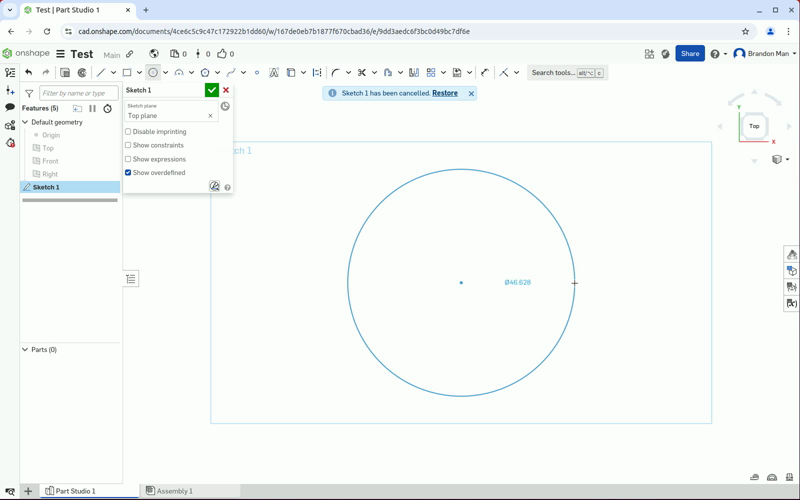
key(esc)
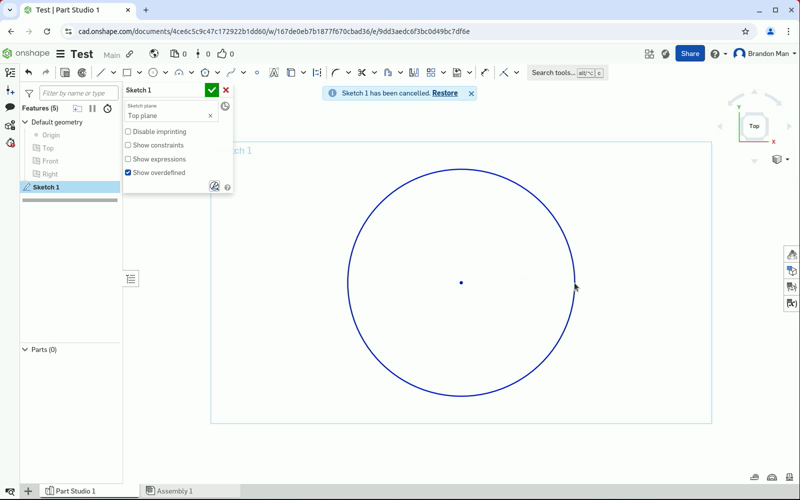
key(c)
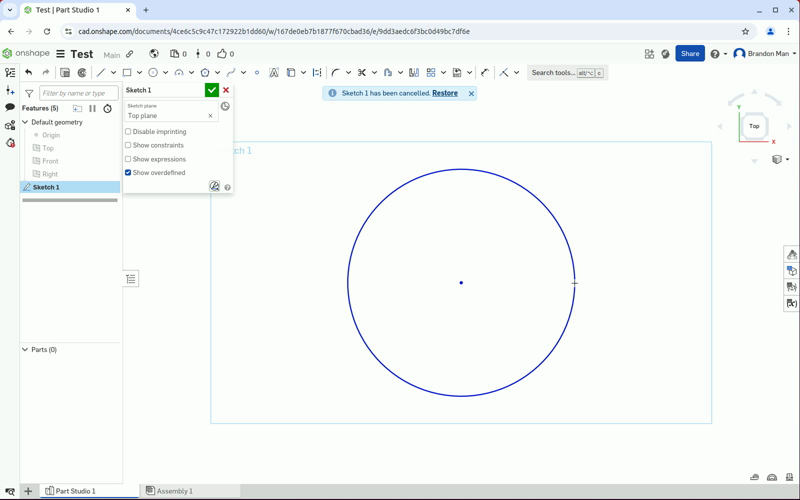
key_down(shift)
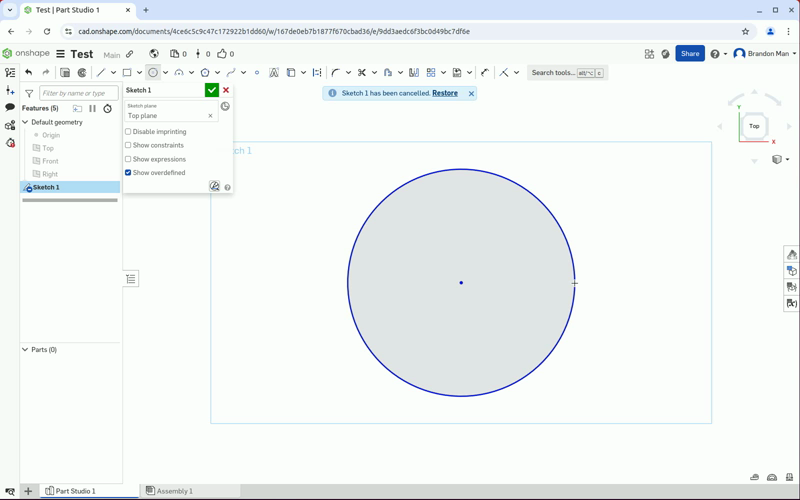
mouse_move(461, 282)
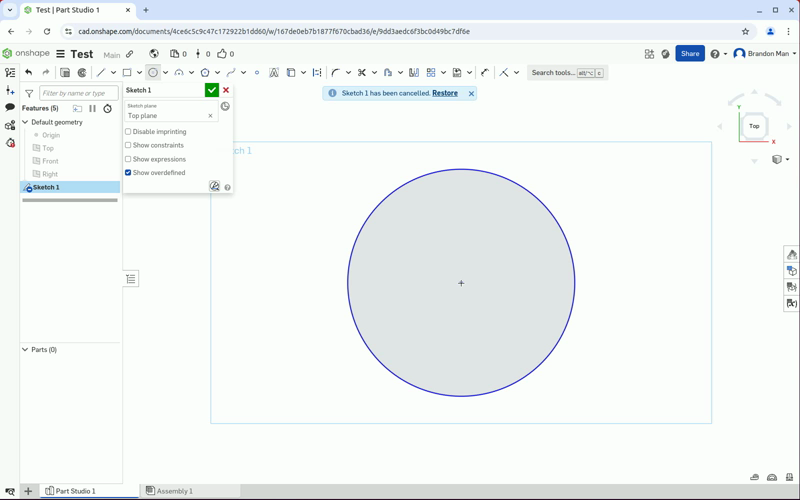
click(461, 282)
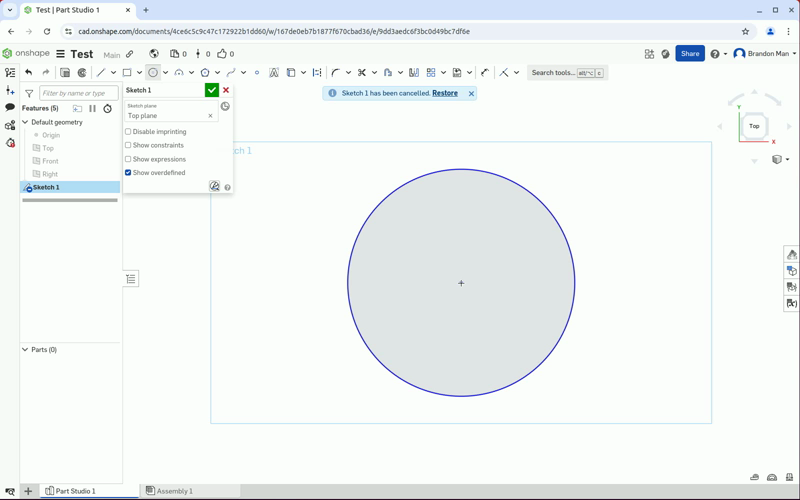
key_up(shift)
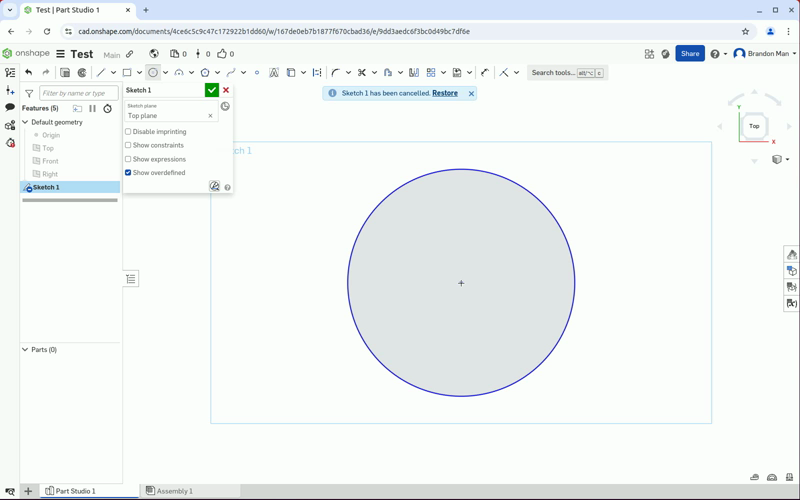
mouse_move(558, 282)
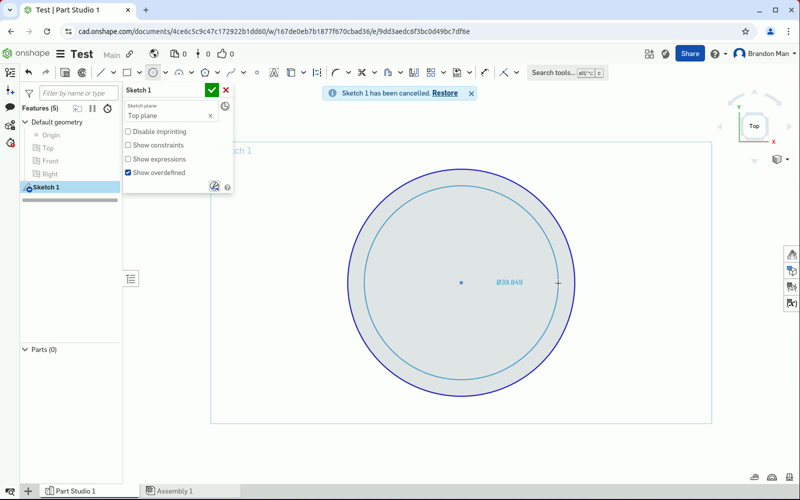
click(558, 282)
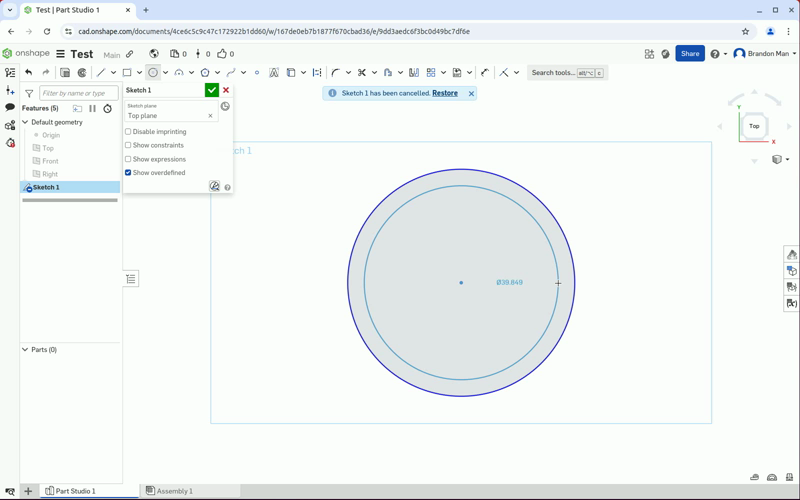
key(esc)
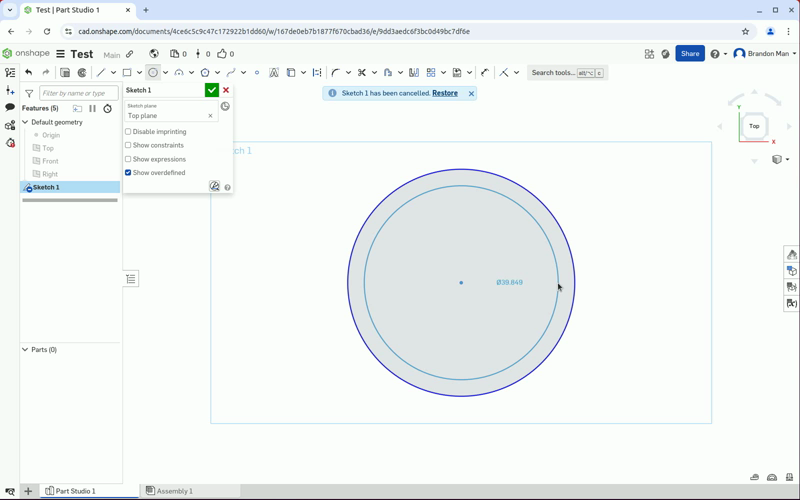
mouse_move(386, 355)
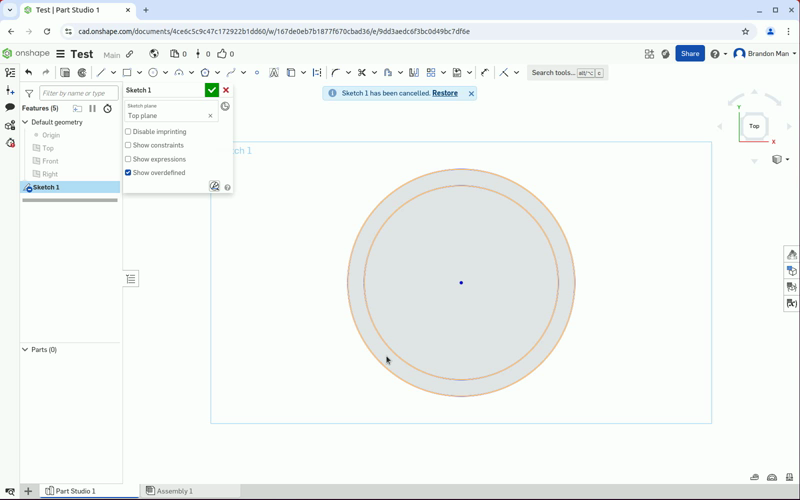
click(386, 355)
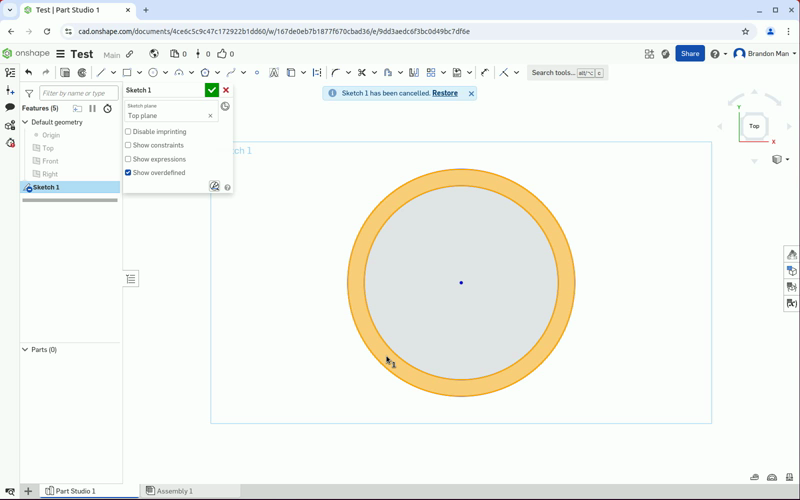
mouse_move(73, 352)
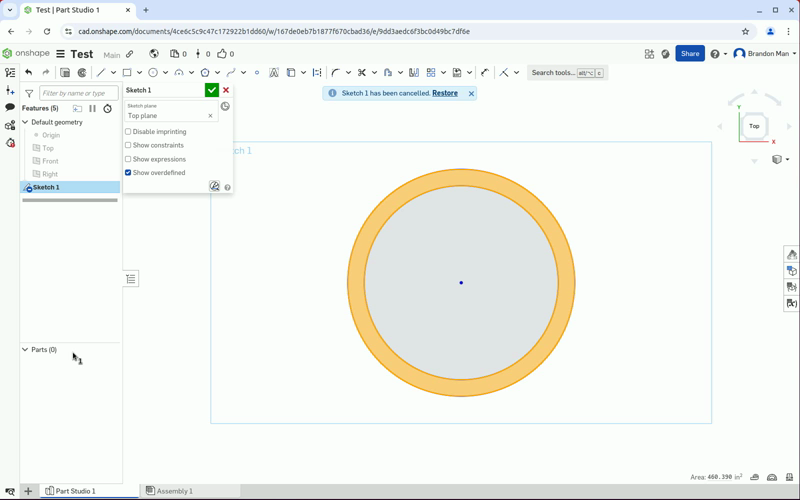
key(shift+y)
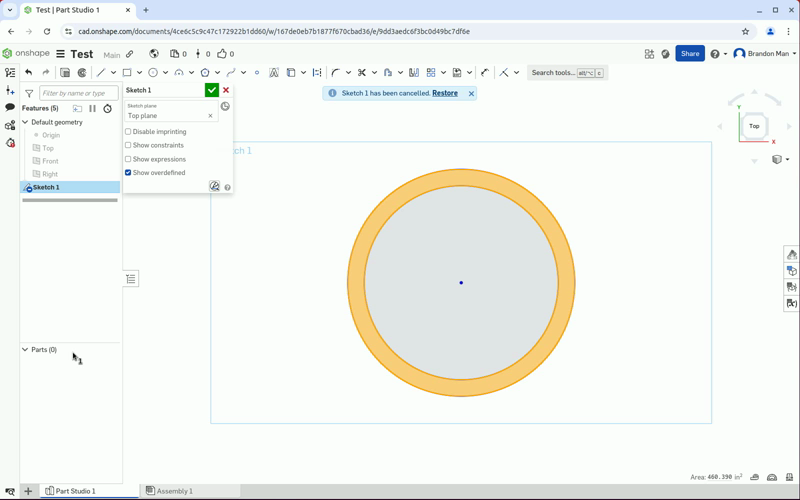
key(shift+e)
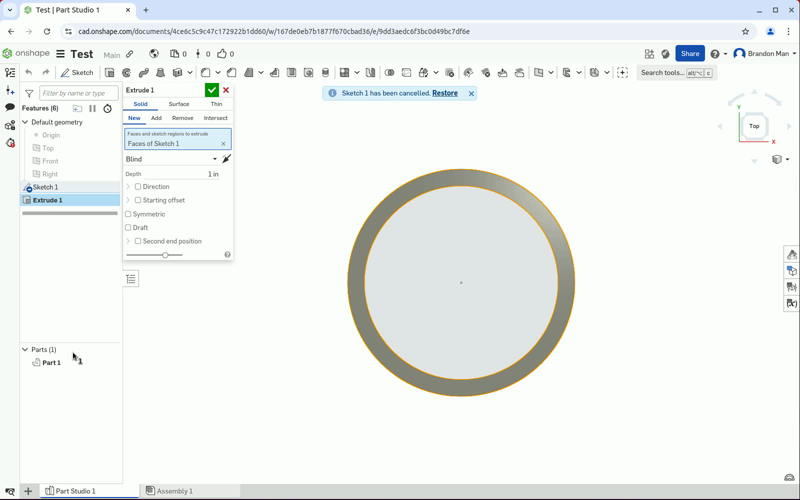
mouse_move(143, 106)
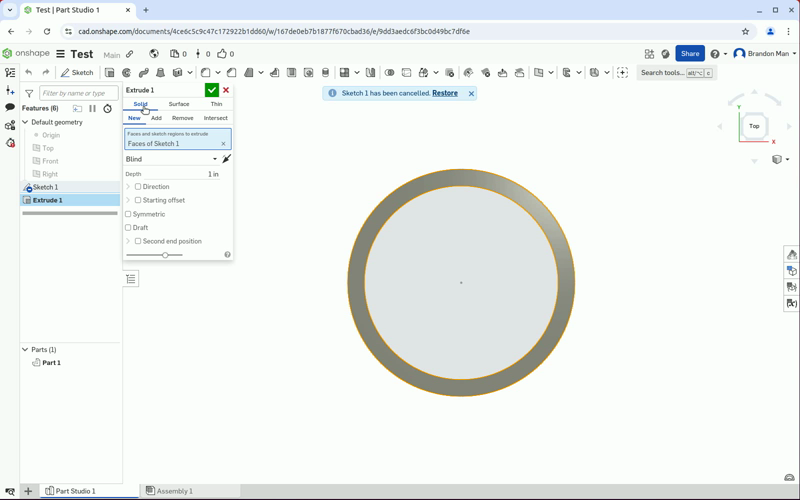
click(143, 106)
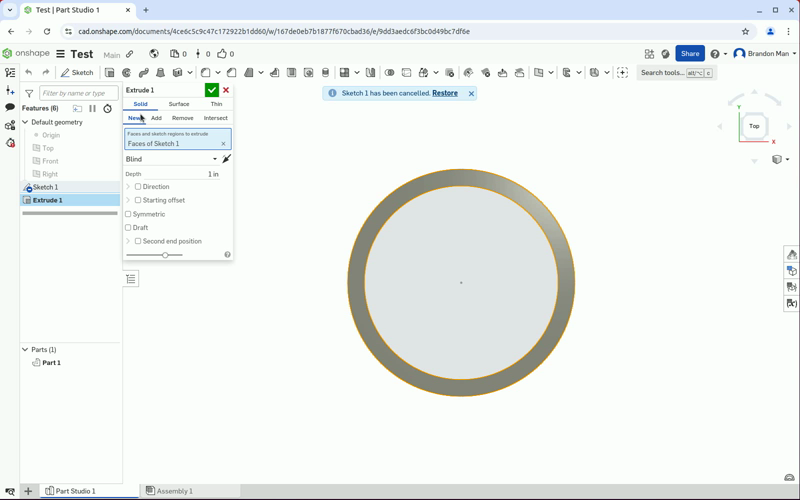
mouse_move(137, 120)
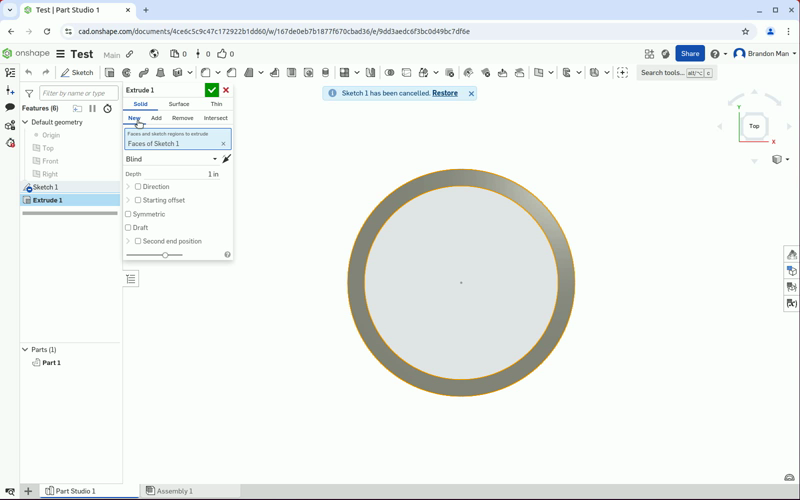
click(137, 120)
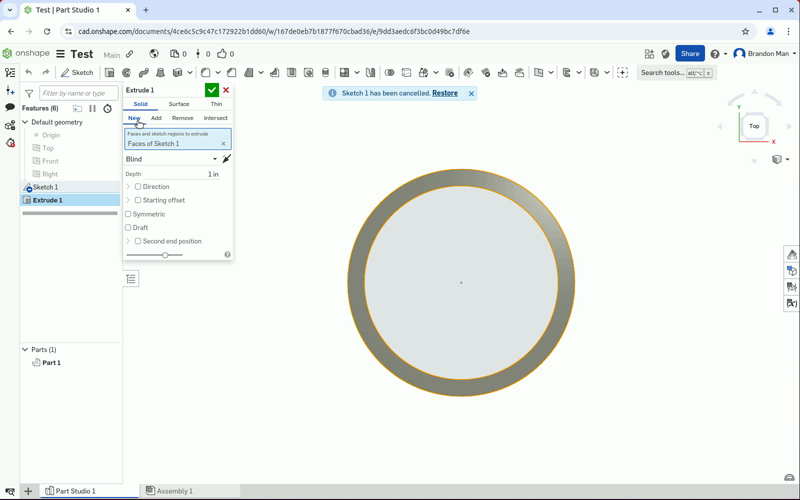
key(tab, 4)
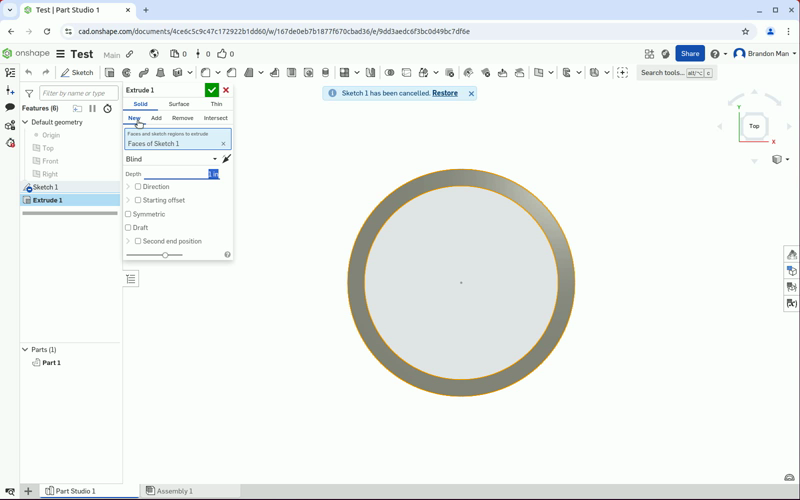
text(4.092)
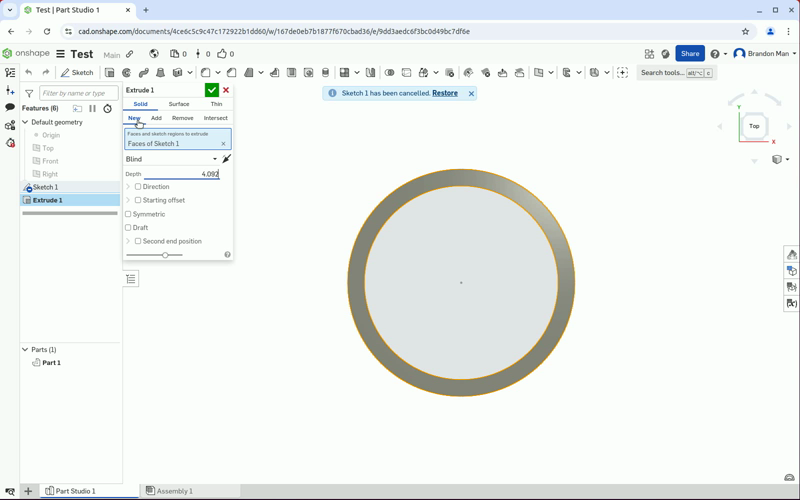
key(enter)
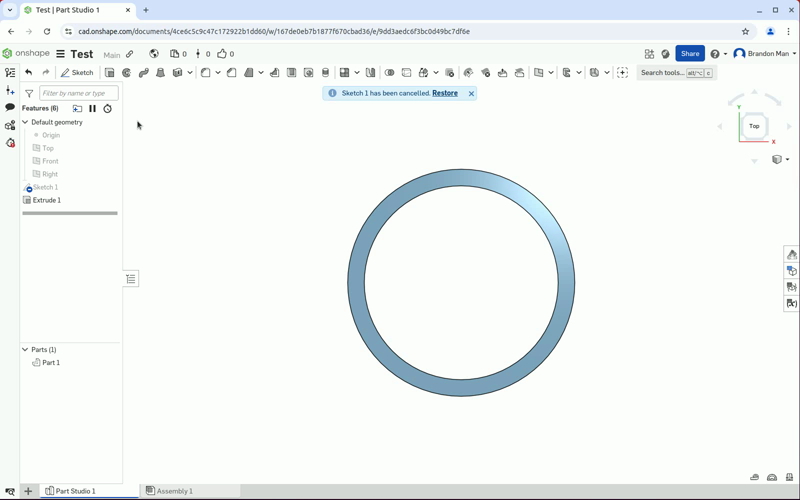
key(shift+h)
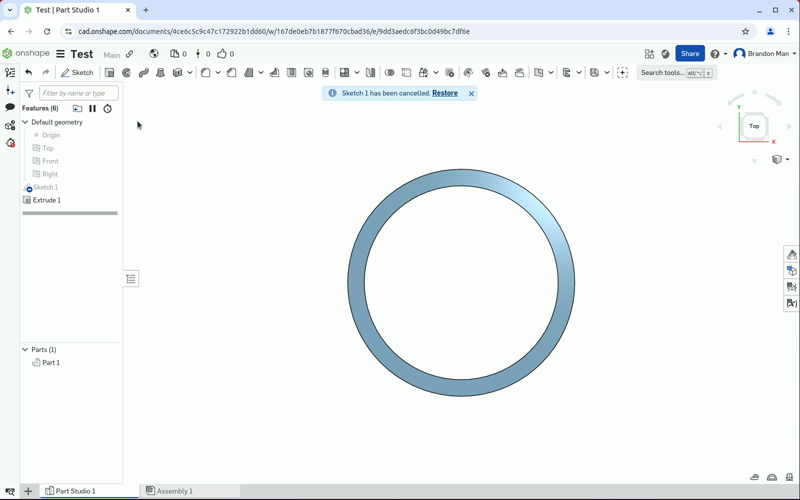
key(shift+h)
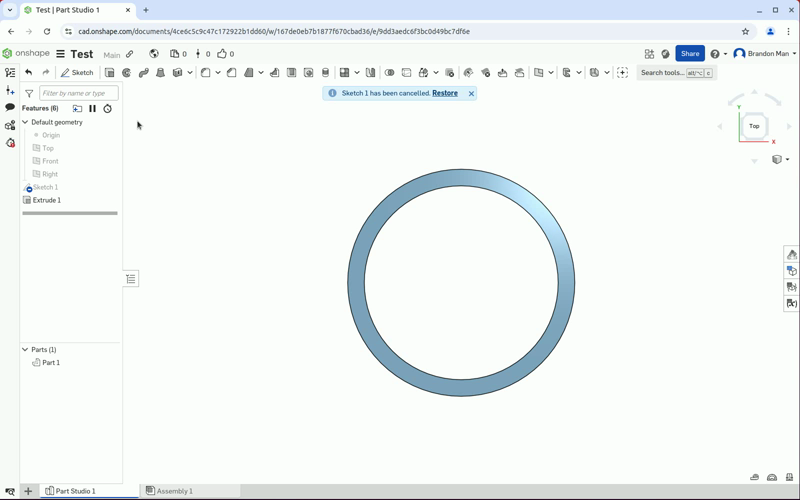
mouse_move(73, 189)
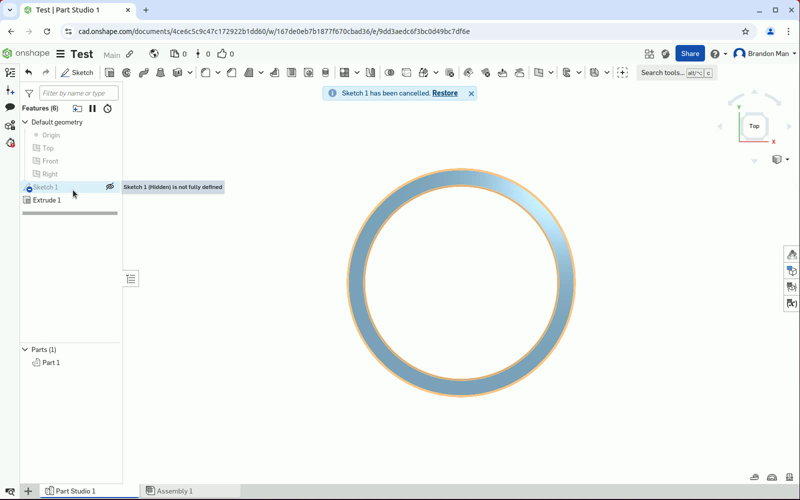
click(73, 189)
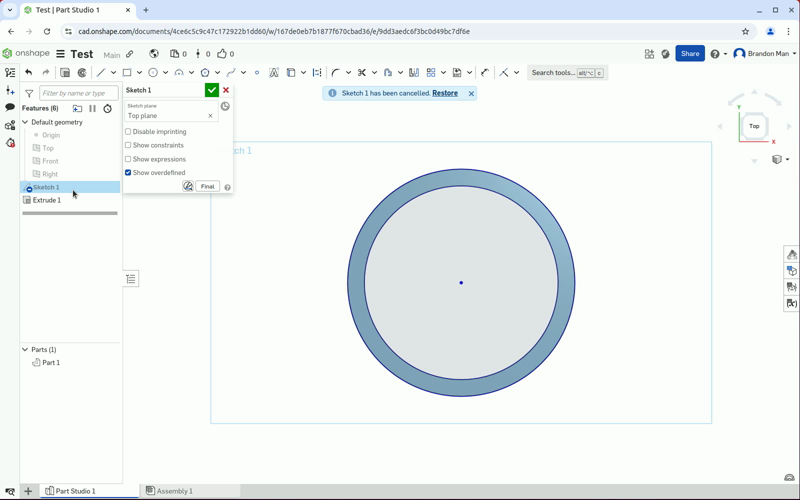
mouse_move(229, 92)
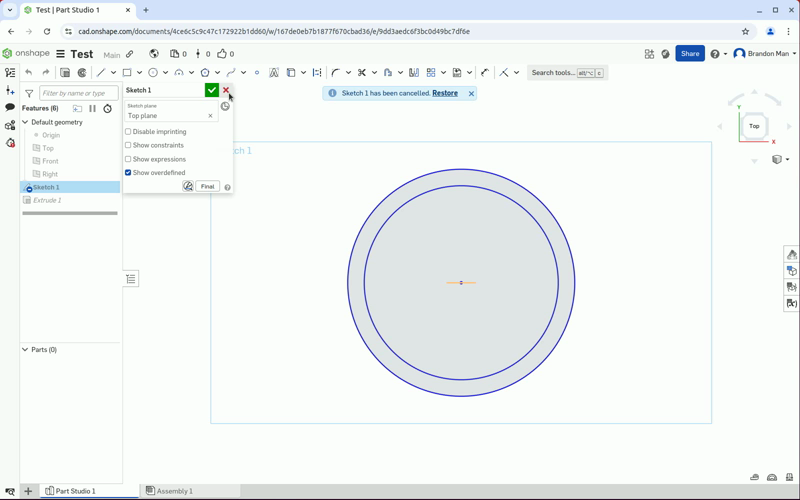
click(229, 92)
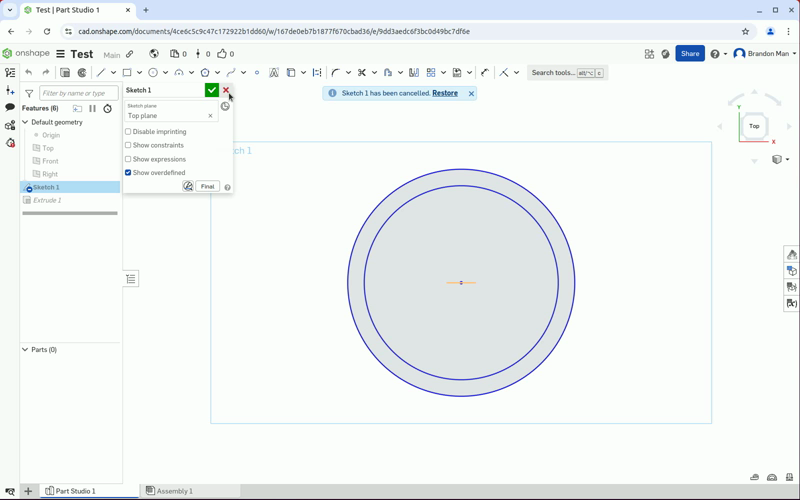
key(shift+s)
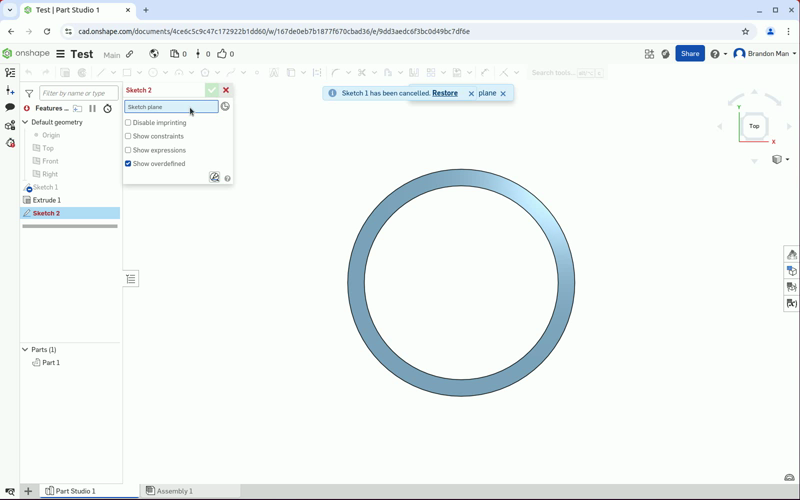
mouse_move(73, 150)
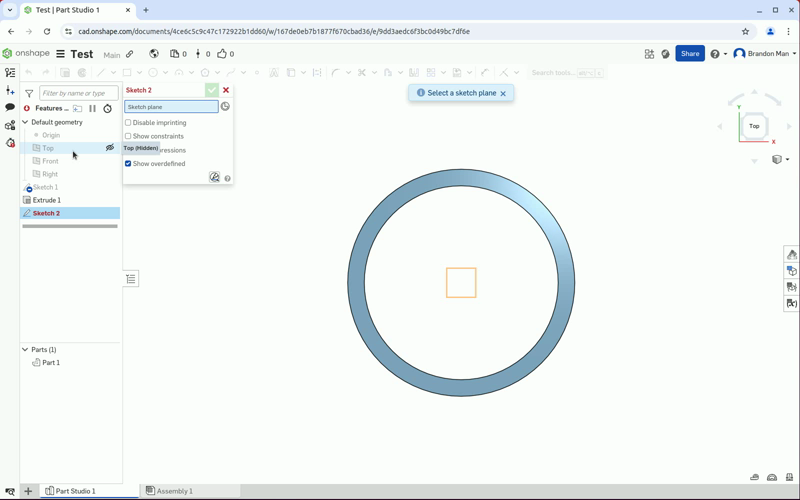
click(73, 150)
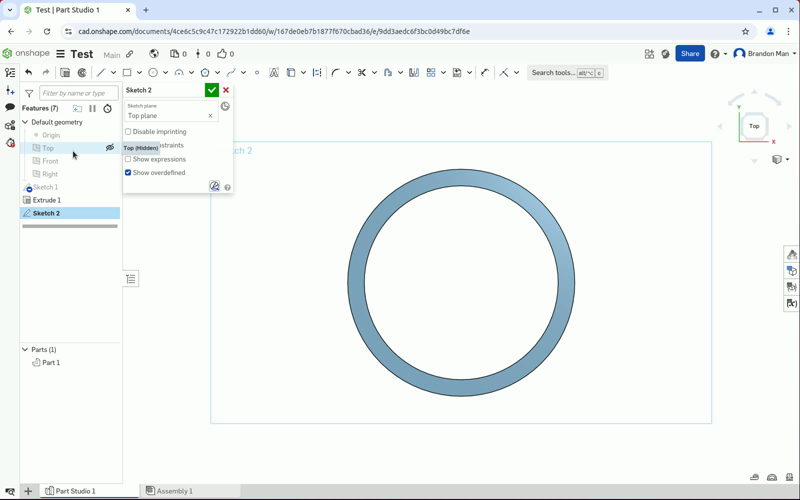
mouse_move(73, 352)
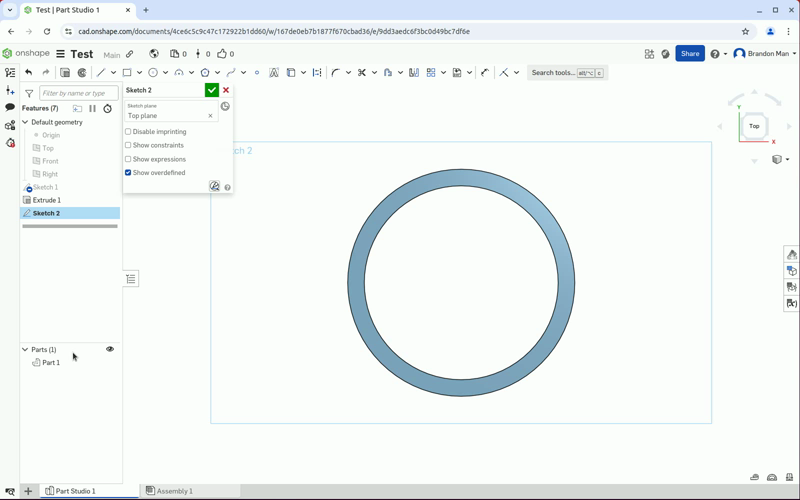
key(y)
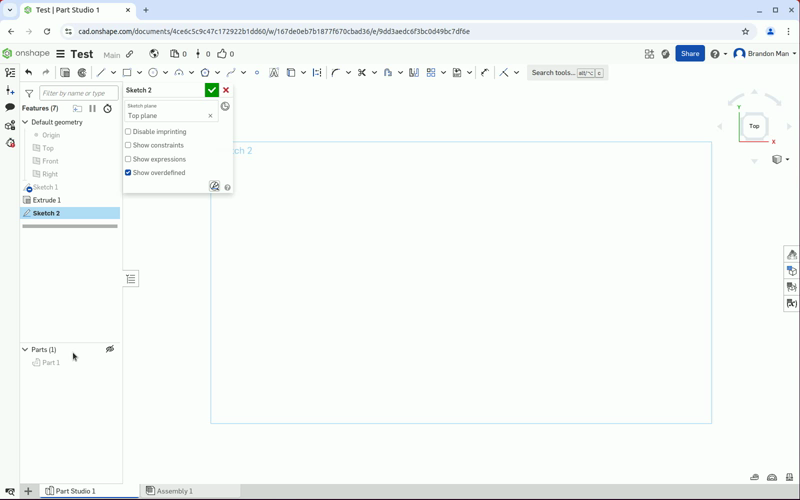
key(c)
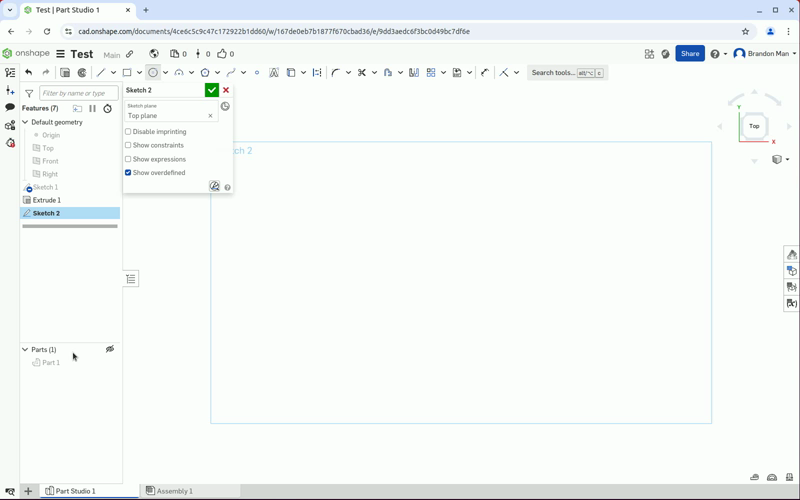
key_down(shift)
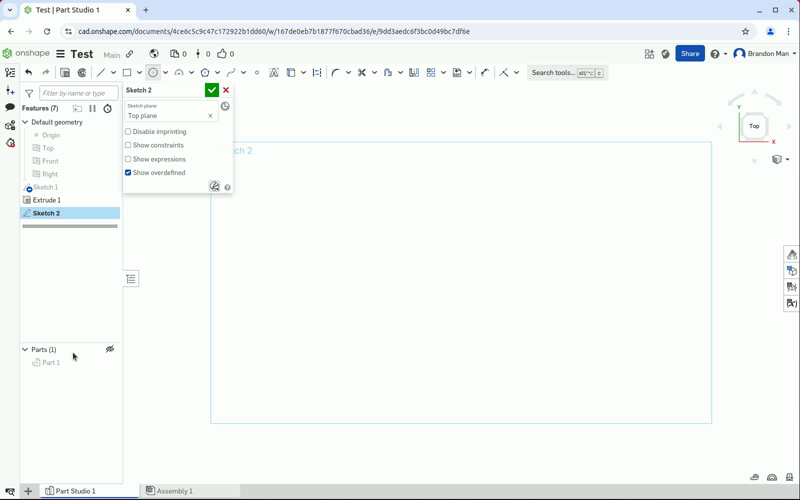
mouse_move(461, 282)
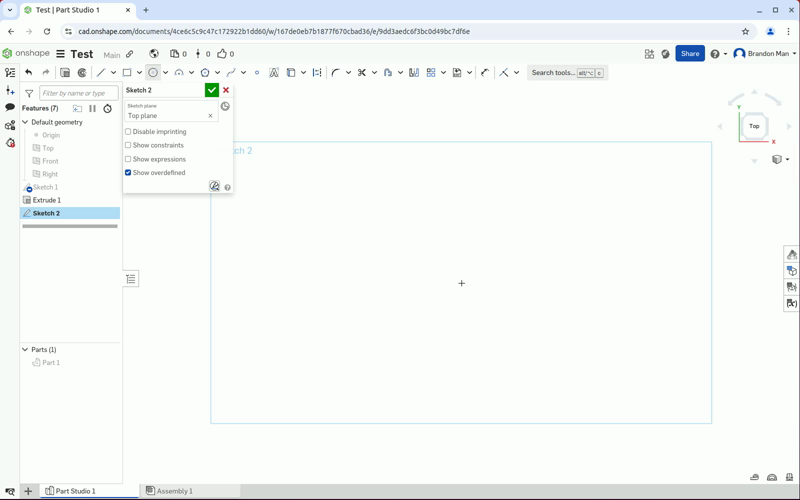
click(461, 282)
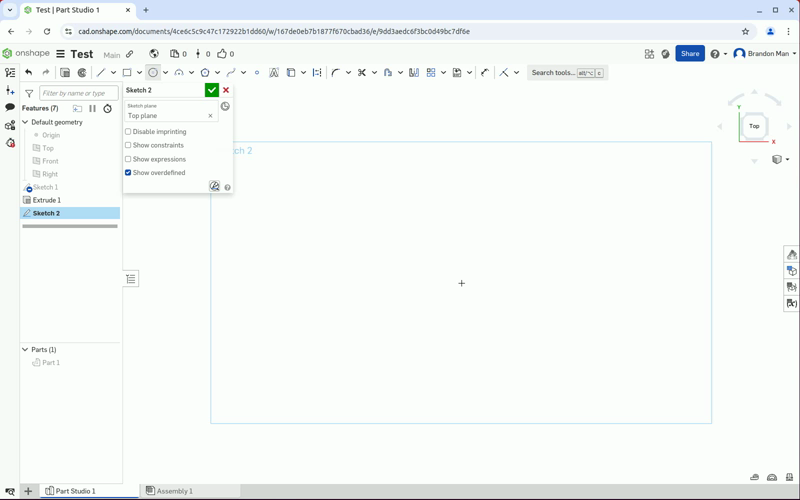
key_up(shift)
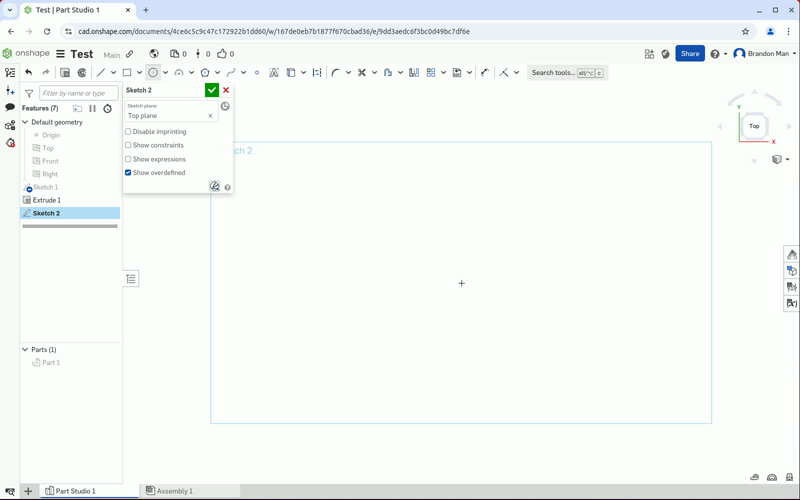
mouse_move(560, 282)
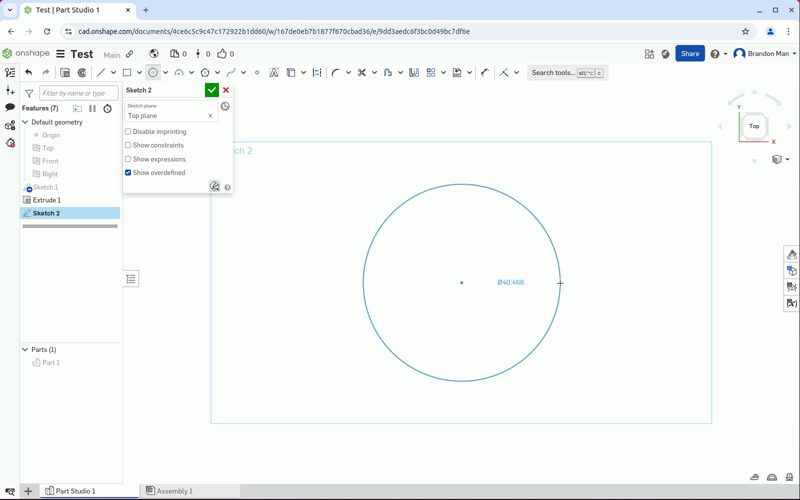
click(560, 282)
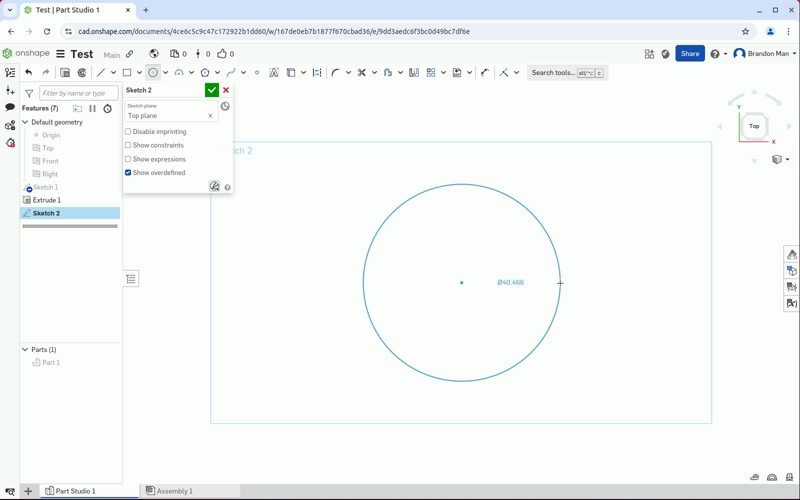
key(esc)
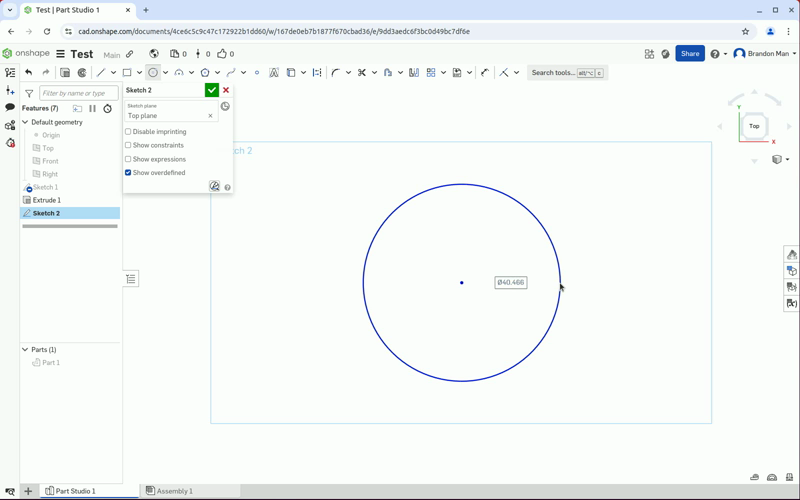
key(c)
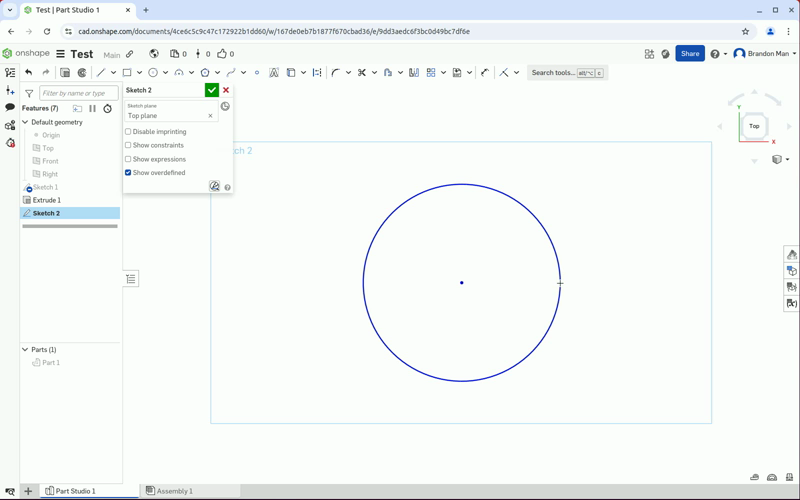
key_down(shift)
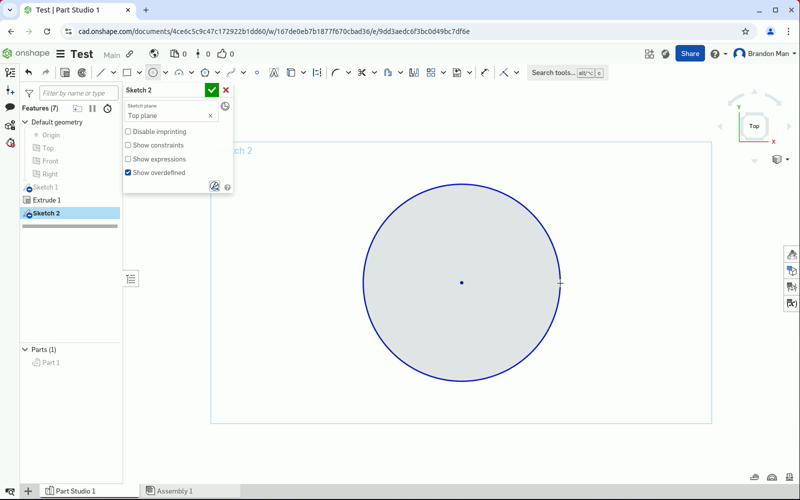
mouse_move(461, 282)
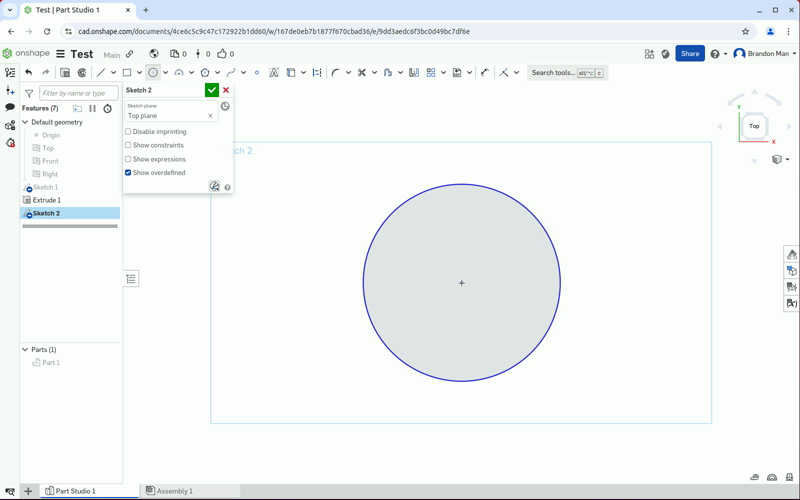
click(461, 282)
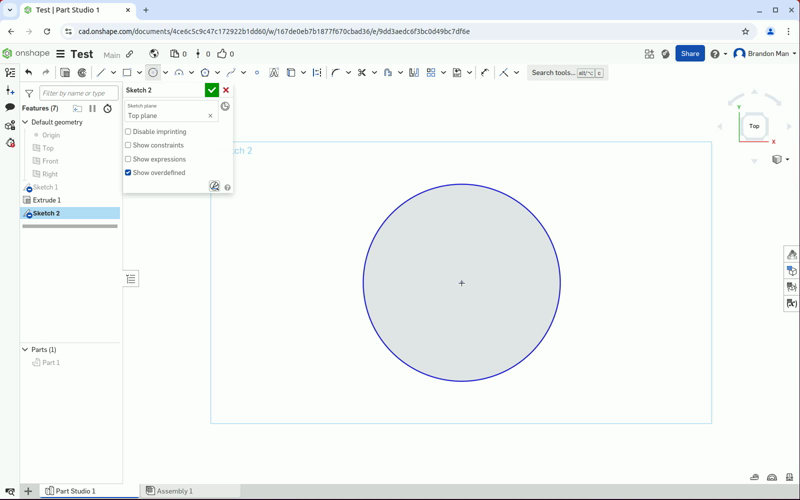
key_up(shift)
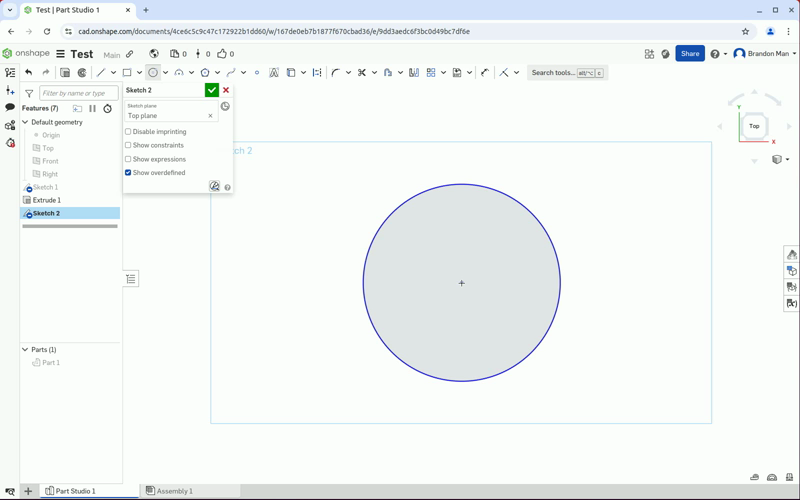
mouse_move(490, 282)
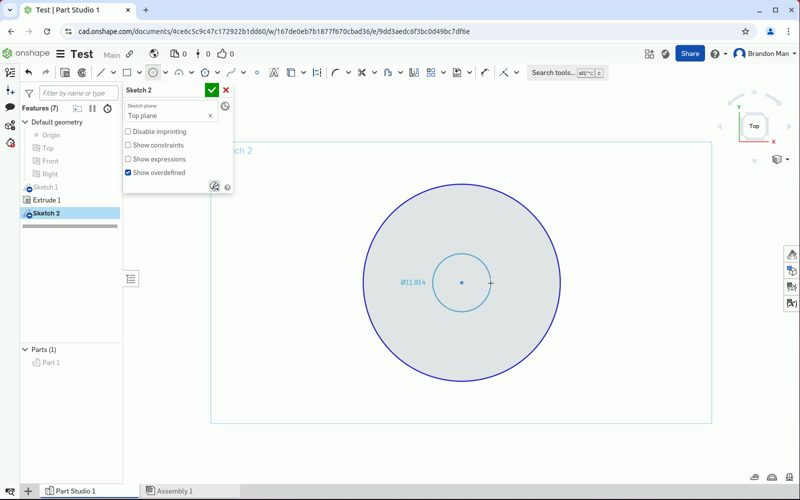
click(490, 282)
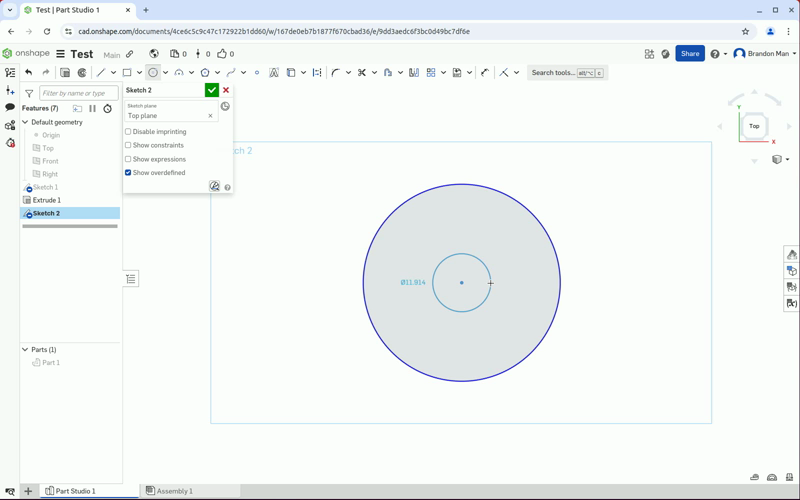
key(esc)
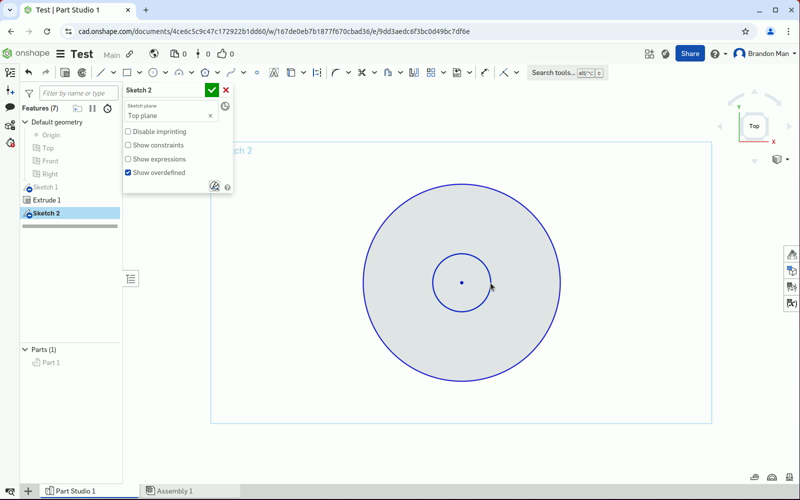
mouse_move(506, 260)
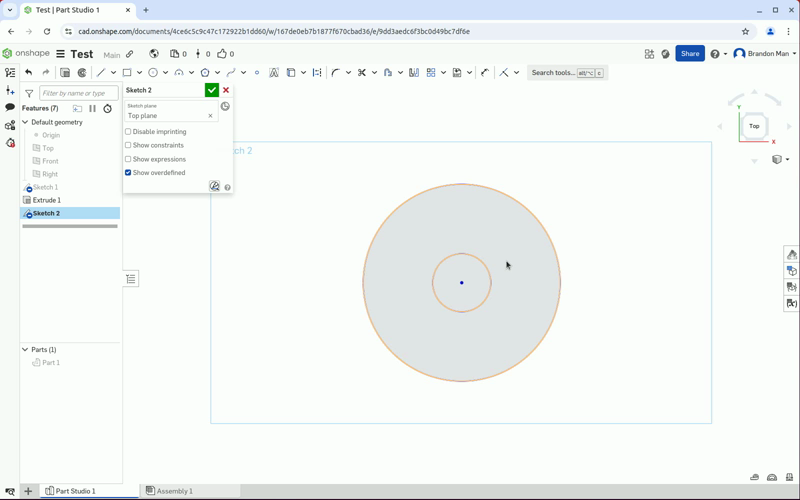
click(506, 260)
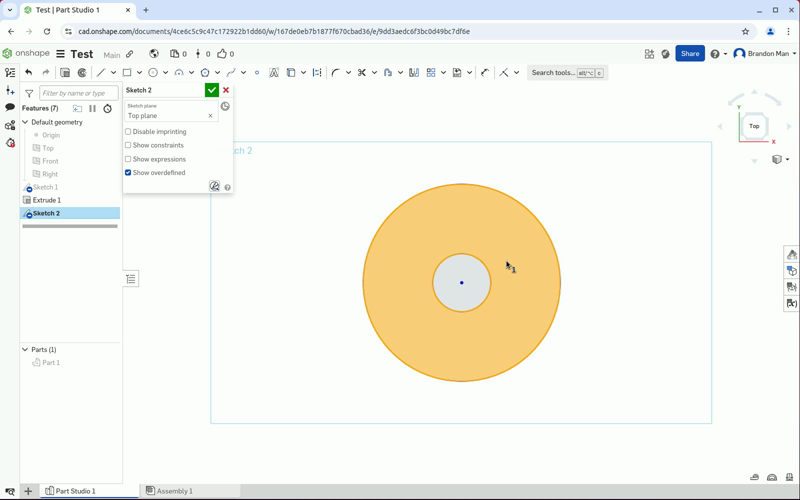
mouse_move(73, 352)
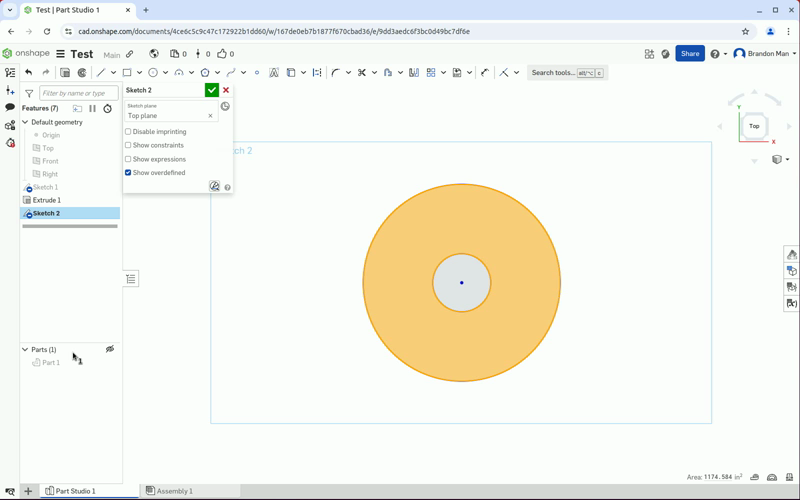
key(shift+y)
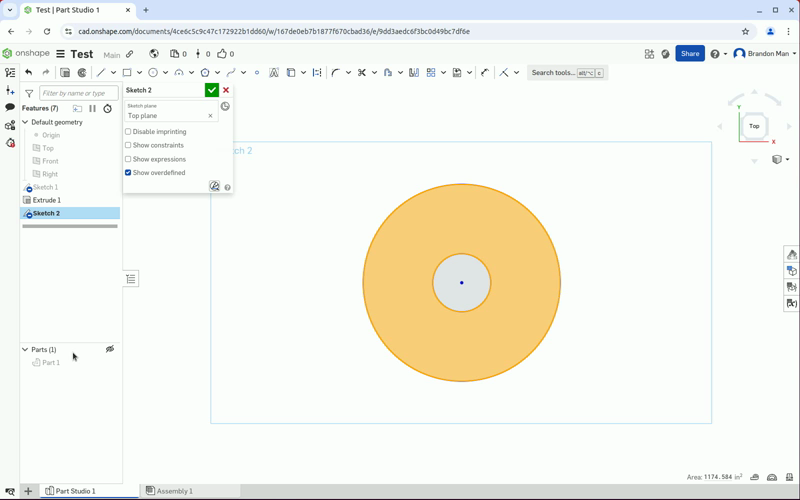
key(shift+e)
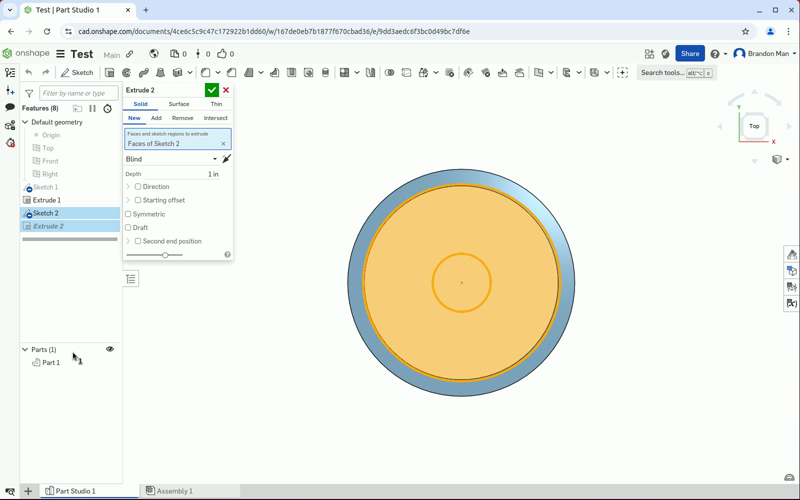
mouse_move(143, 106)
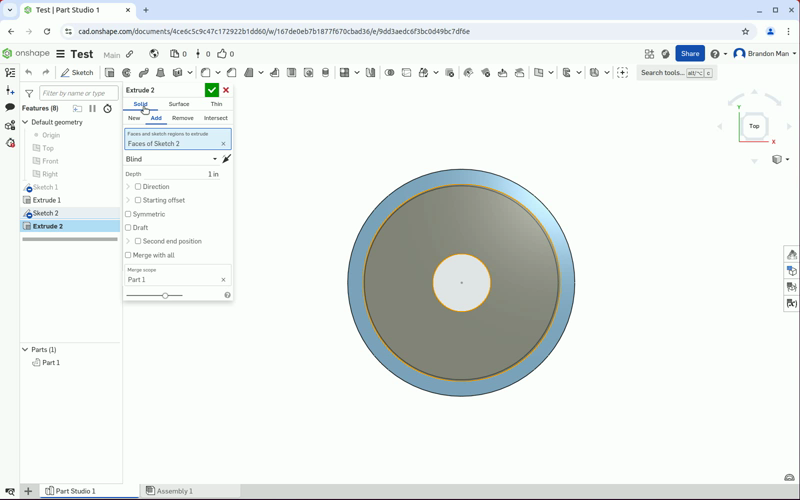
click(143, 106)
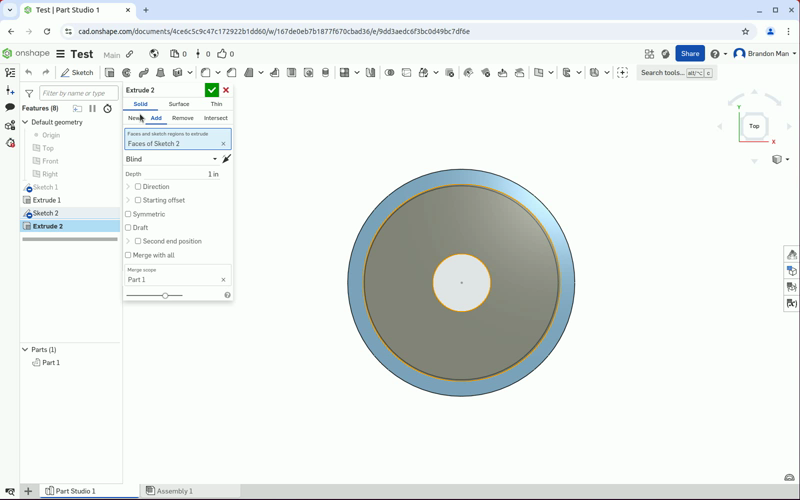
mouse_move(137, 120)
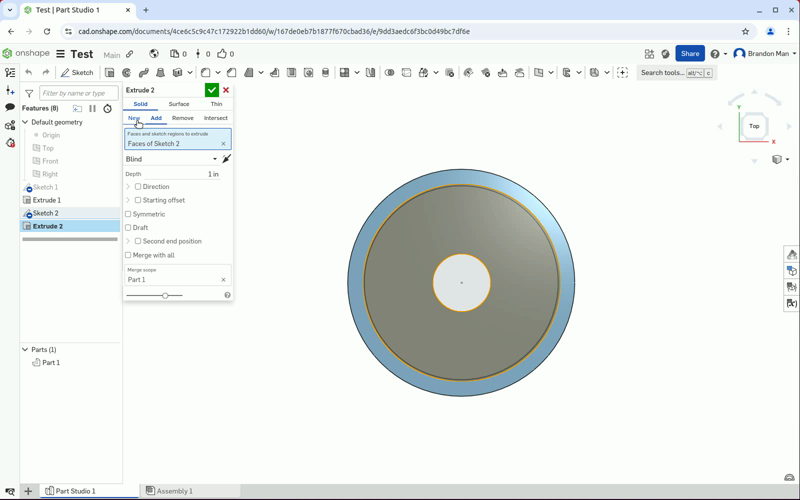
click(137, 120)
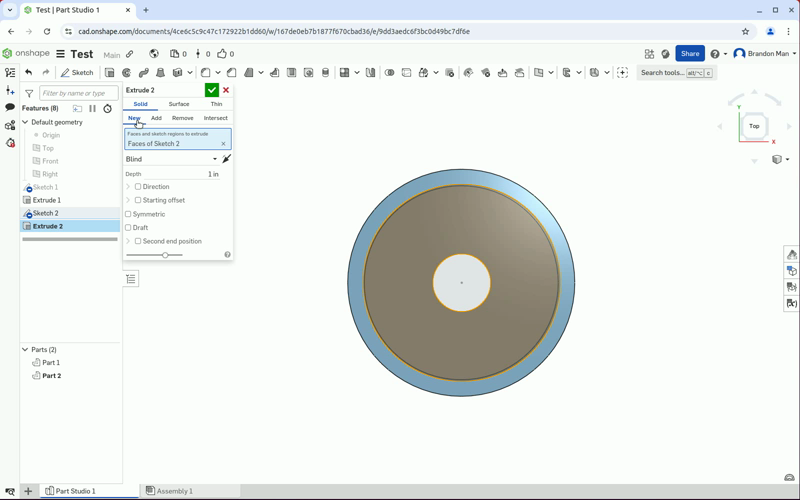
key(tab, 4)
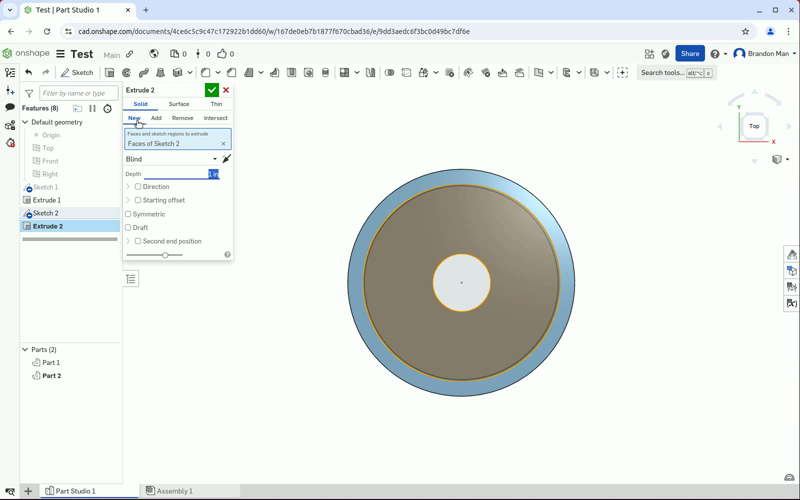
text(16.128)
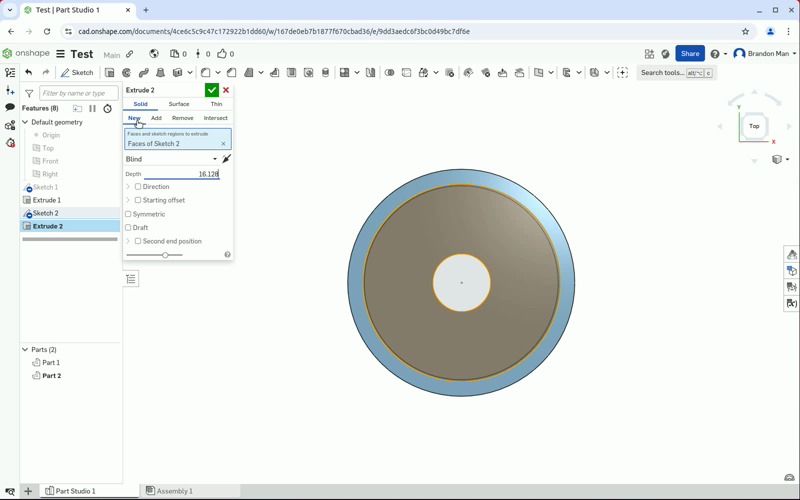
key(enter)
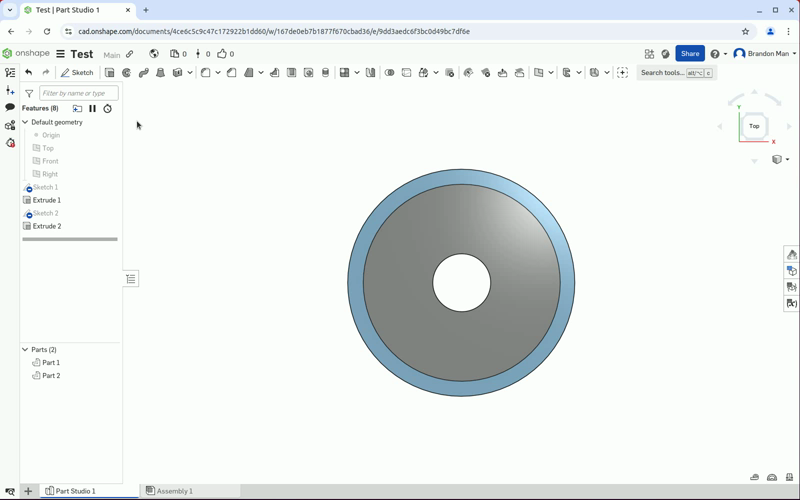
key(shift+h)
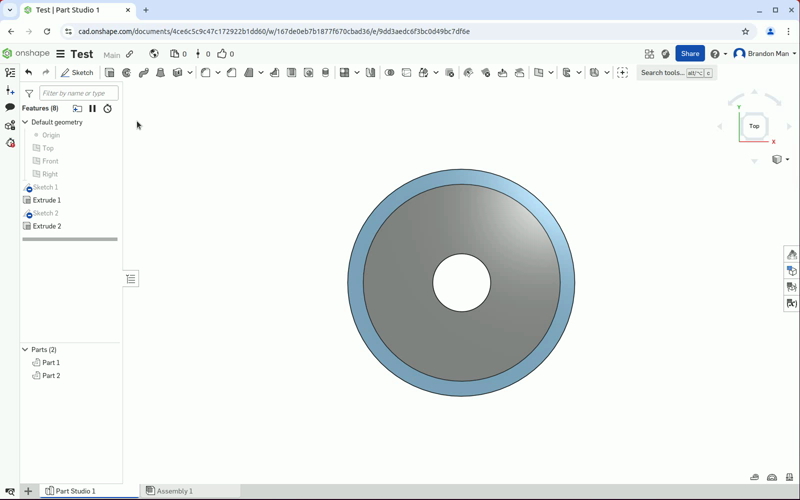
key(shift+h)
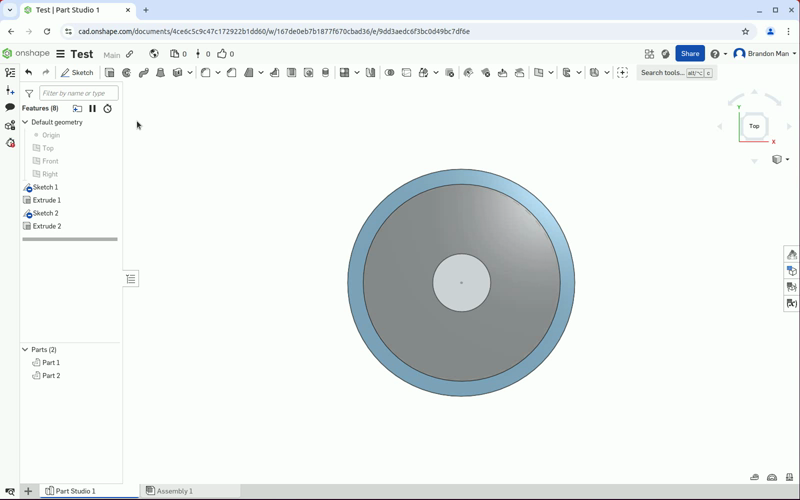
key(shift+7)
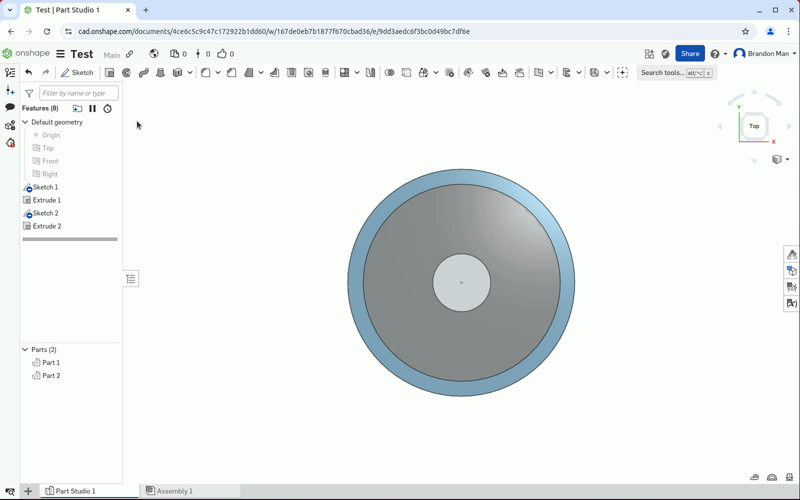
key(up, 3)
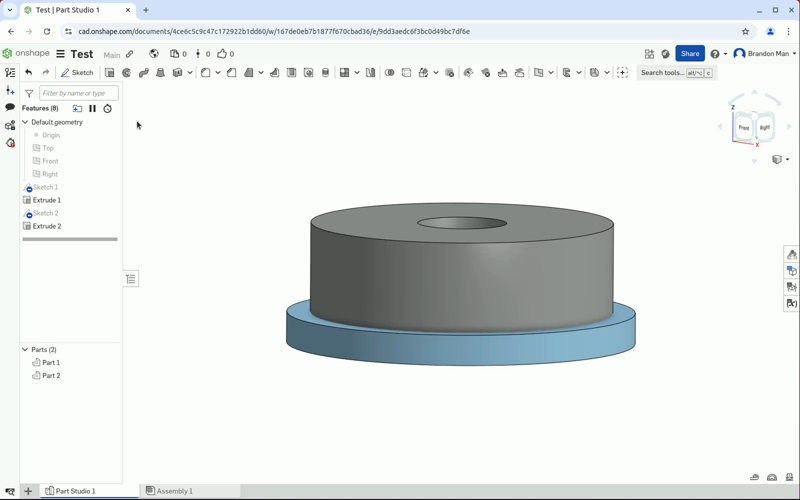
key(left, 3)
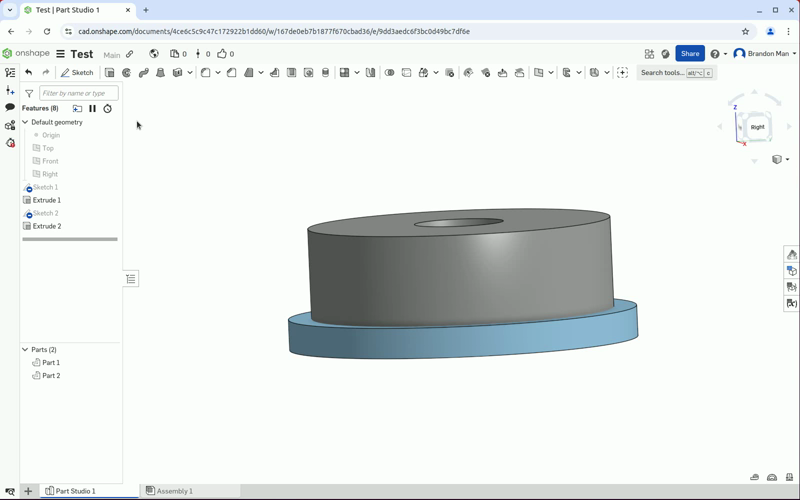
key(right, 3)
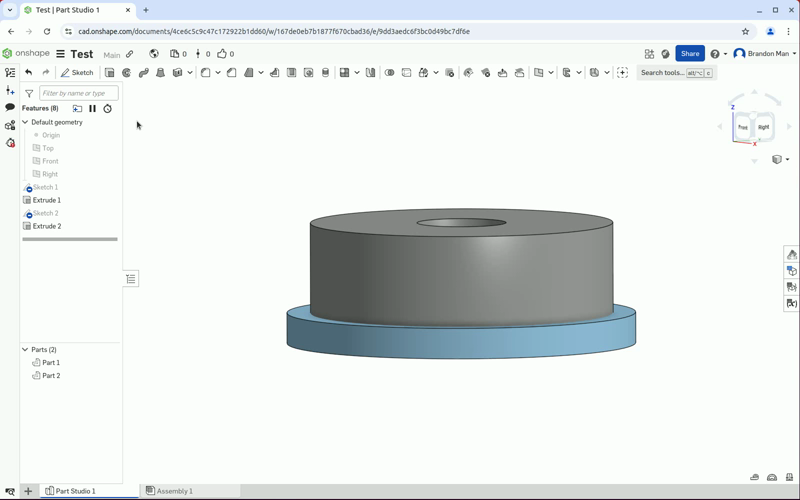
key(down, 3)
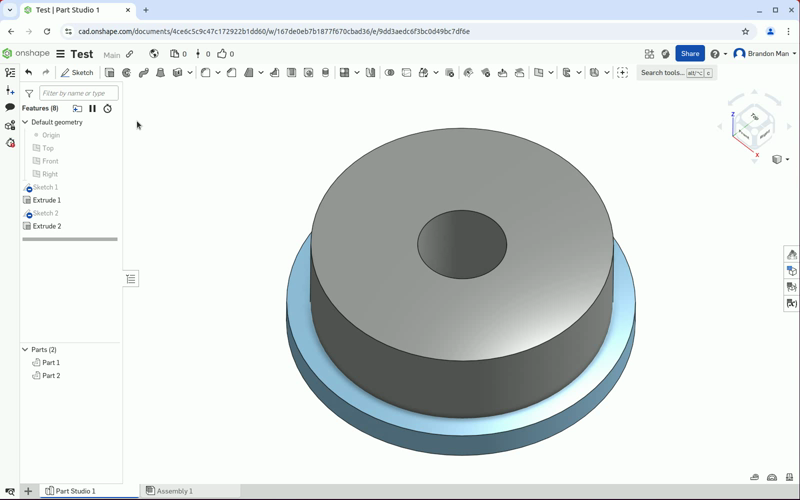
mouse_move(73, 189)
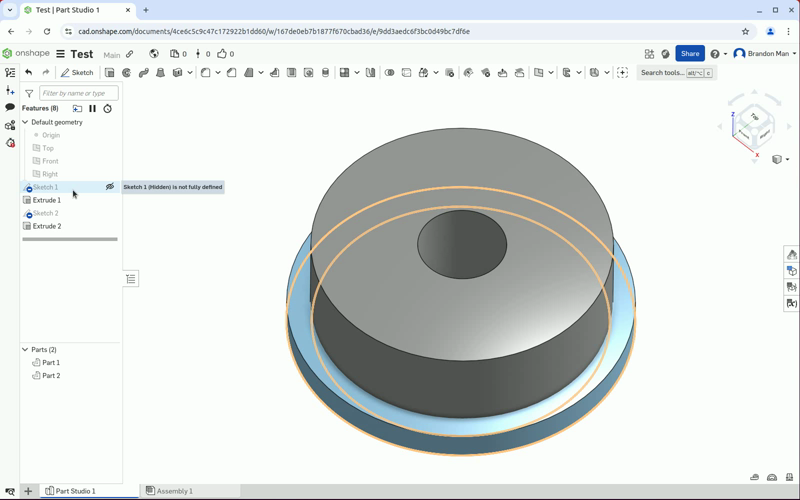
click(73, 189)